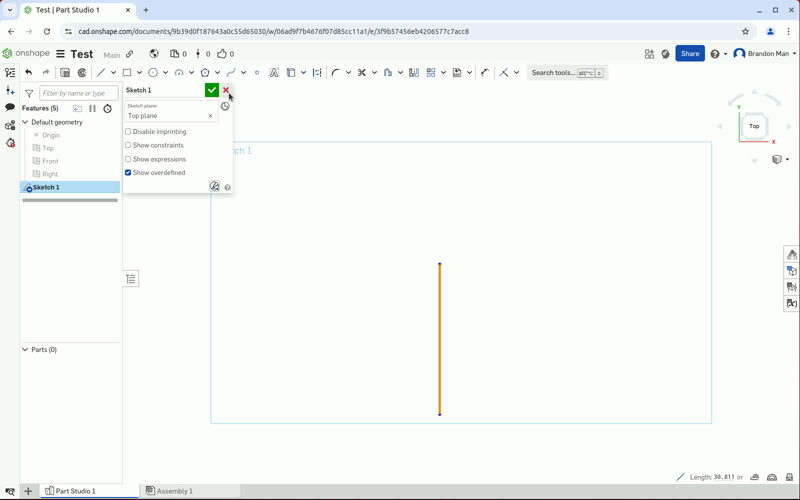
key(shift+h)
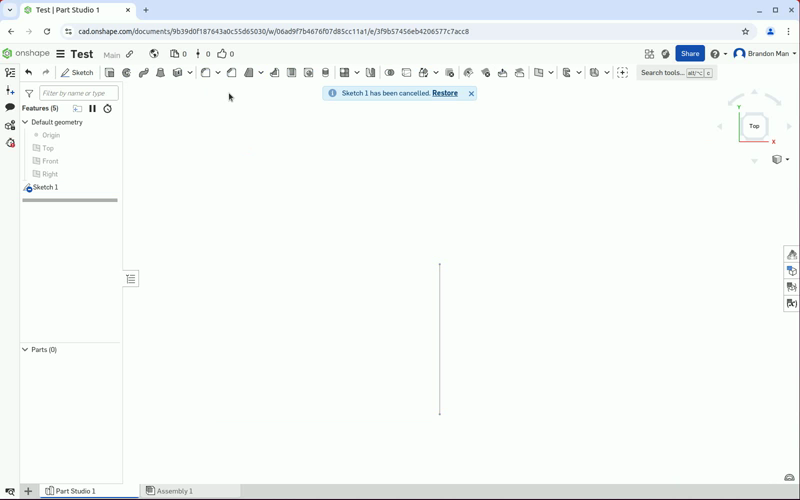
key(shift+s)
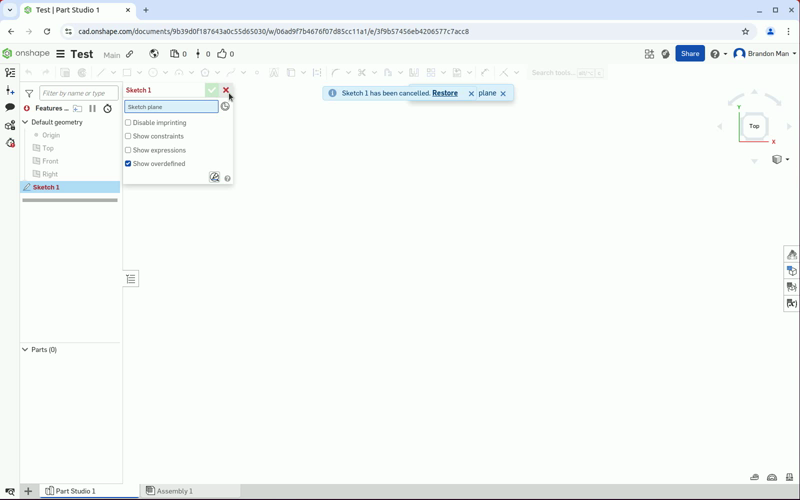
mouse_move(73, 150)
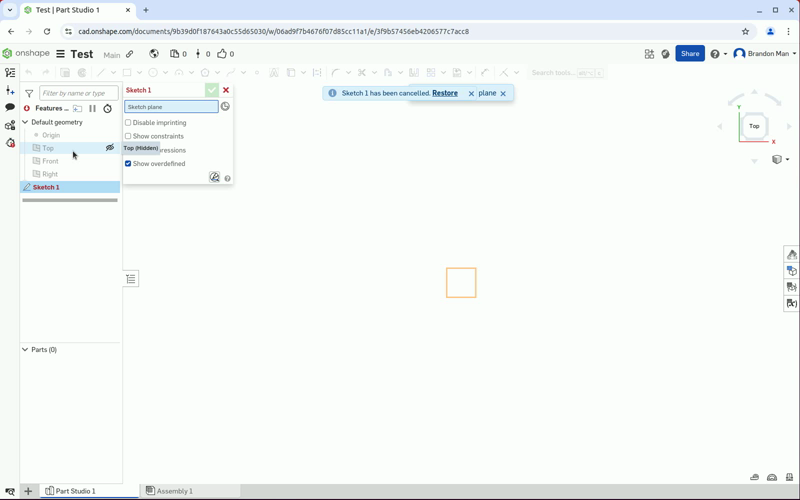
click(73, 150)
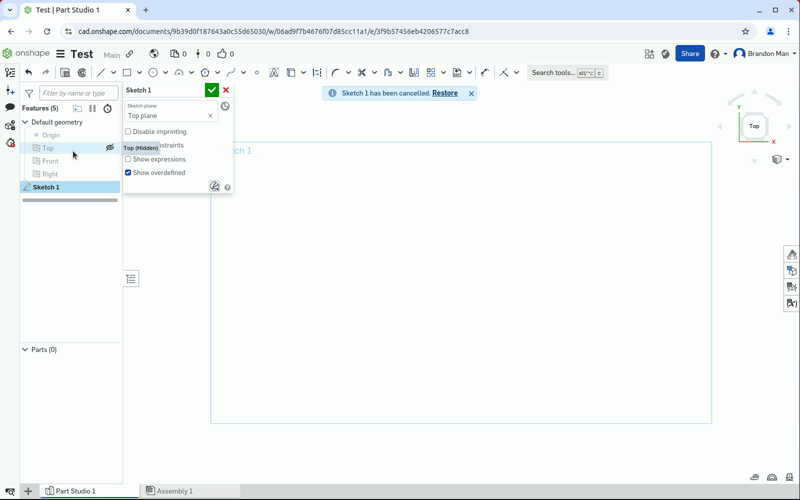
mouse_move(73, 352)
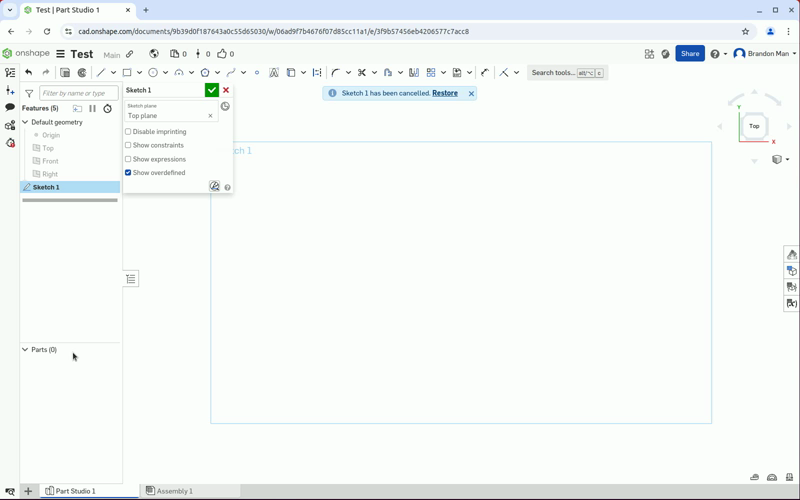
key(y)
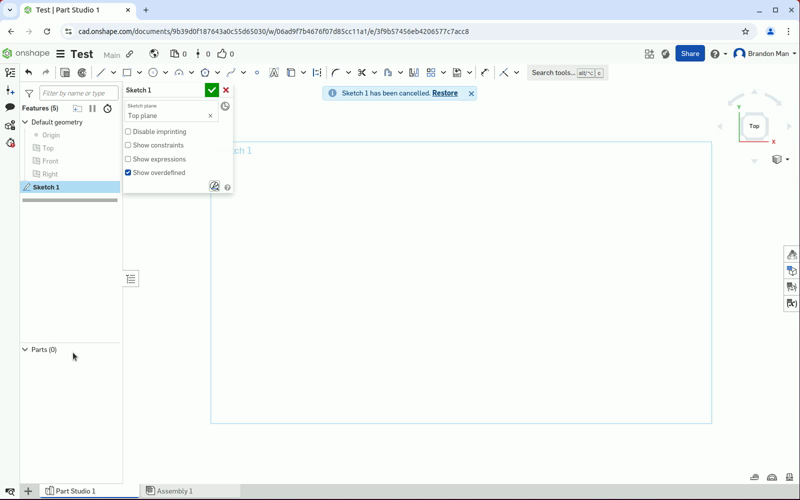
key(c)
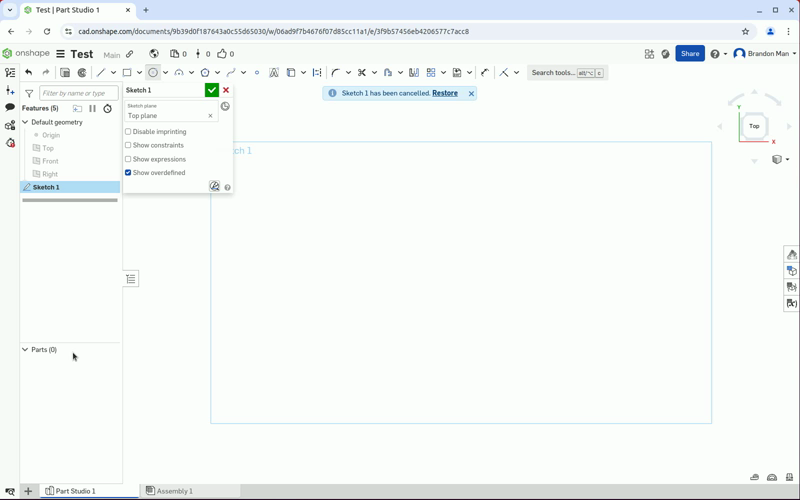
key_down(shift)
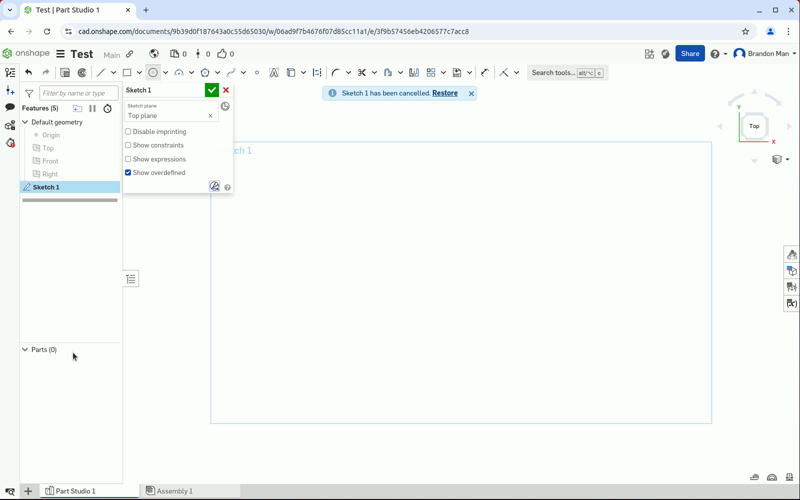
mouse_move(461, 282)
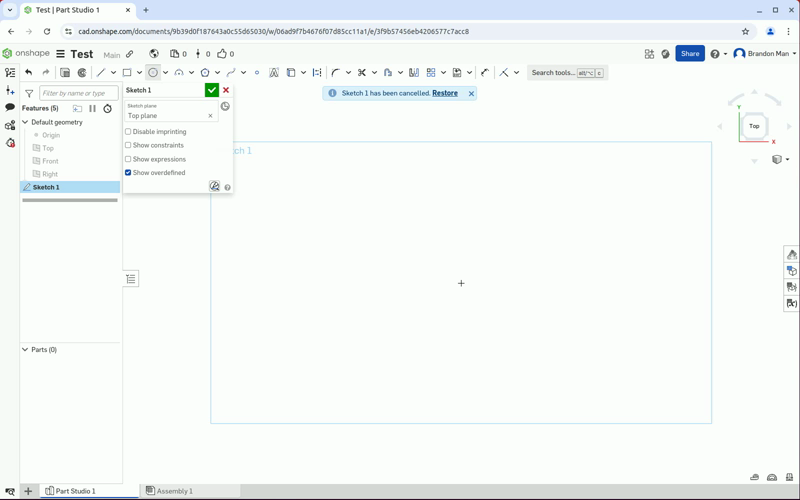
click(461, 282)
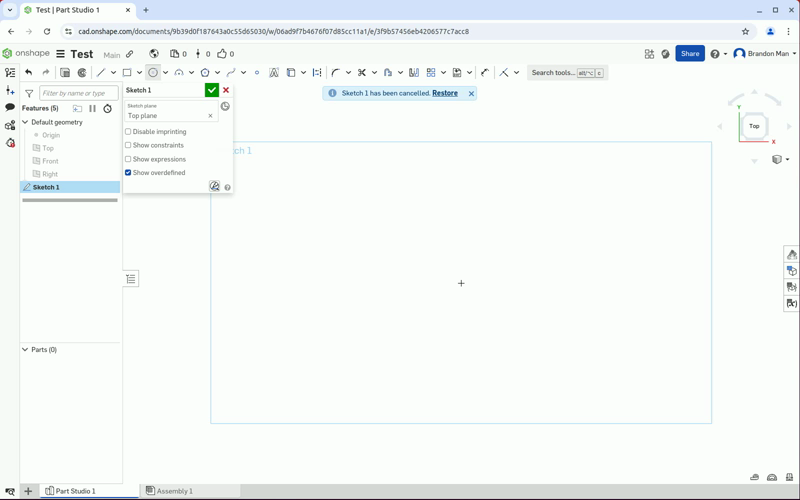
key_up(shift)
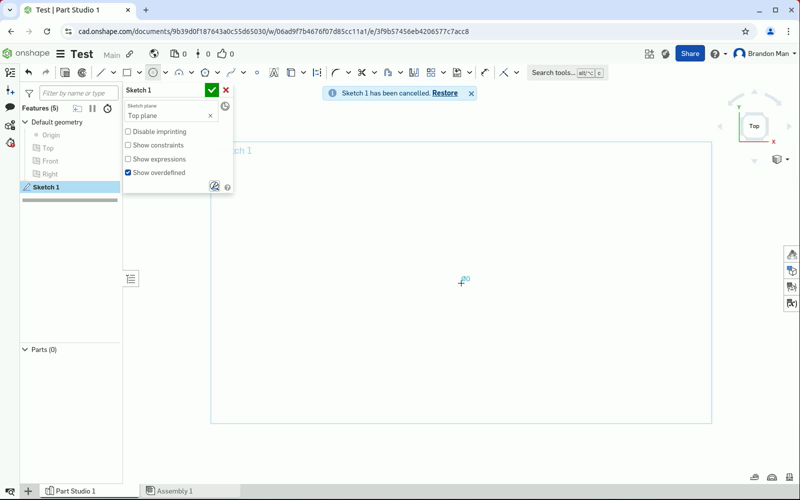
mouse_move(574, 282)
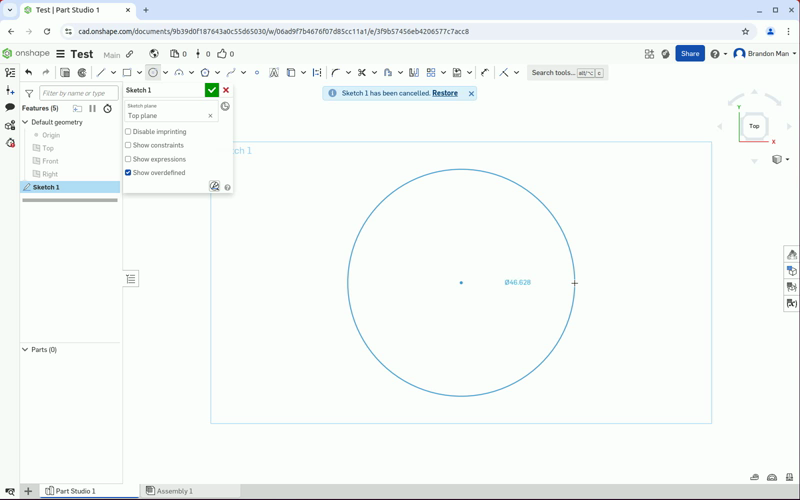
click(574, 282)
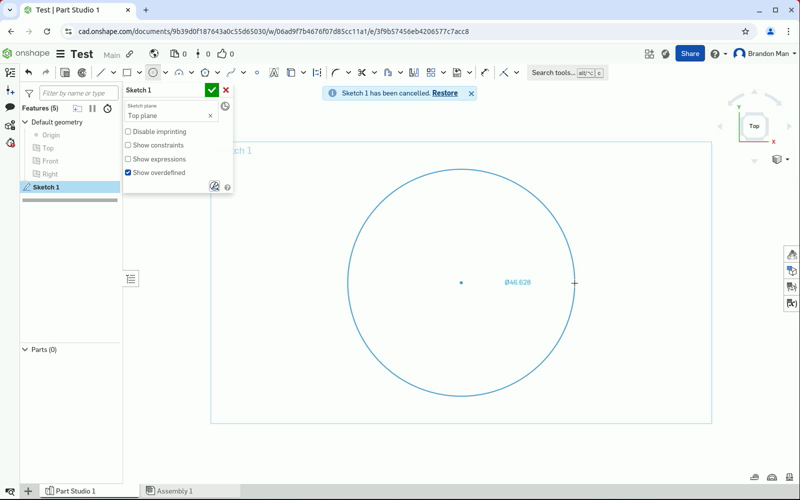
key(esc)
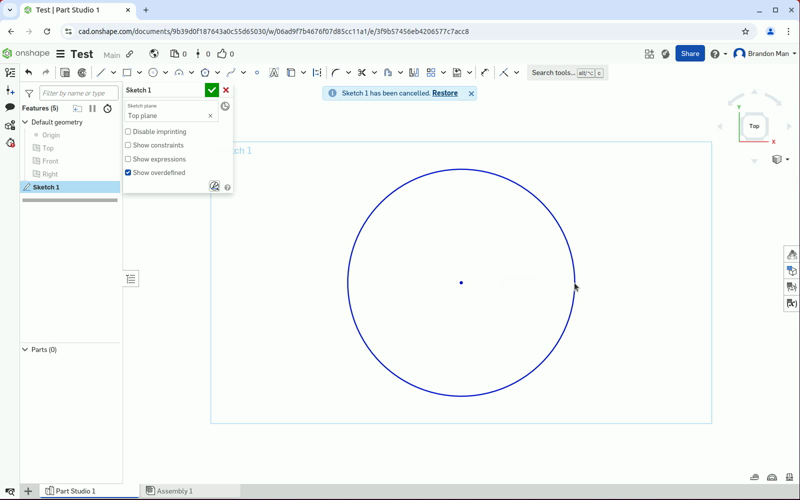
mouse_move(489, 224)
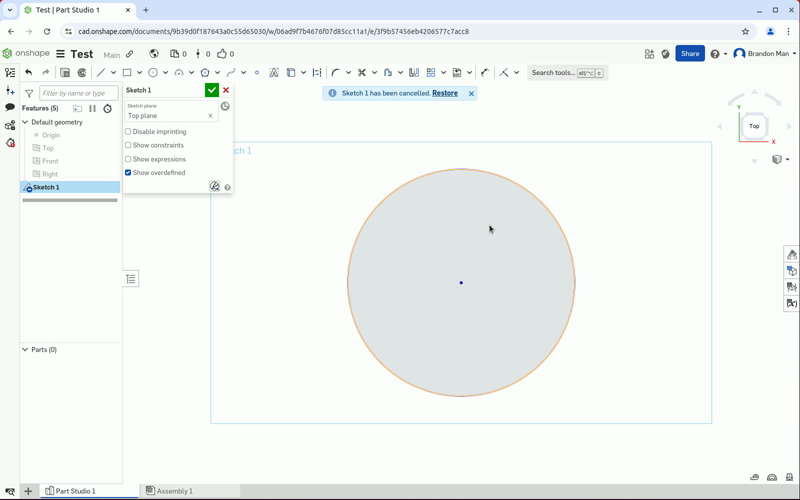
click(489, 224)
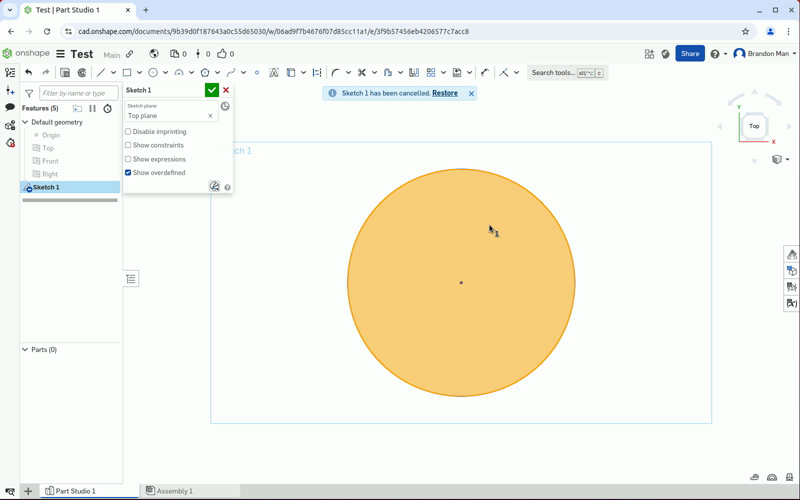
mouse_move(73, 352)
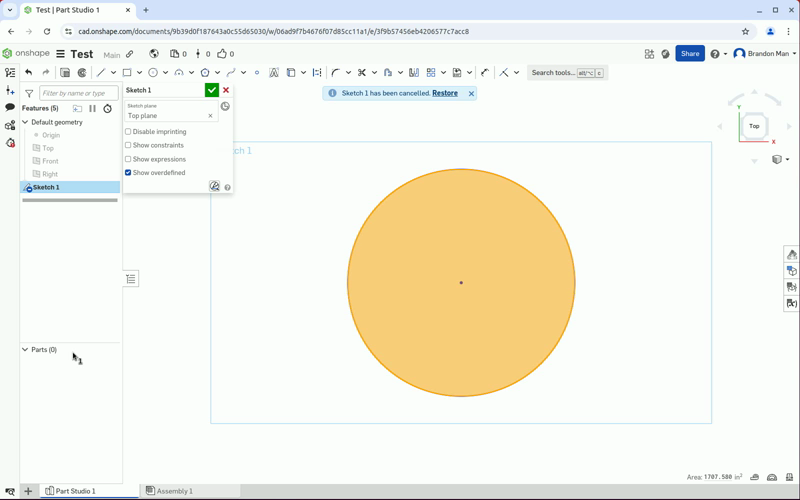
key(shift+y)
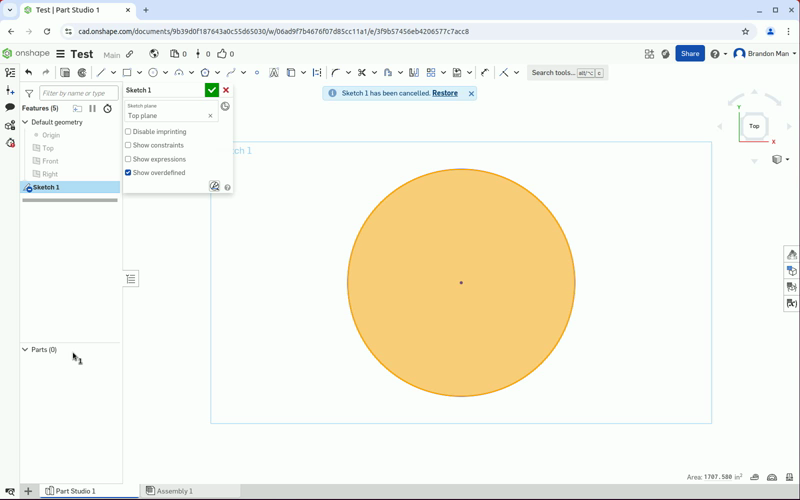
key(shift+e)
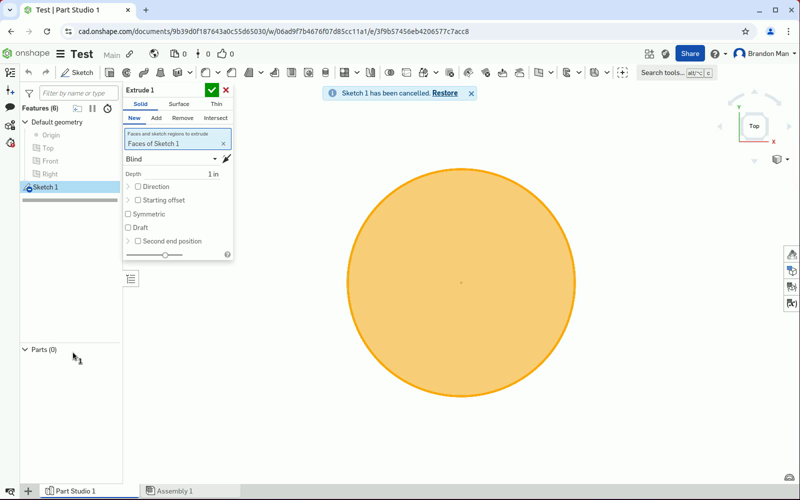
mouse_move(143, 106)
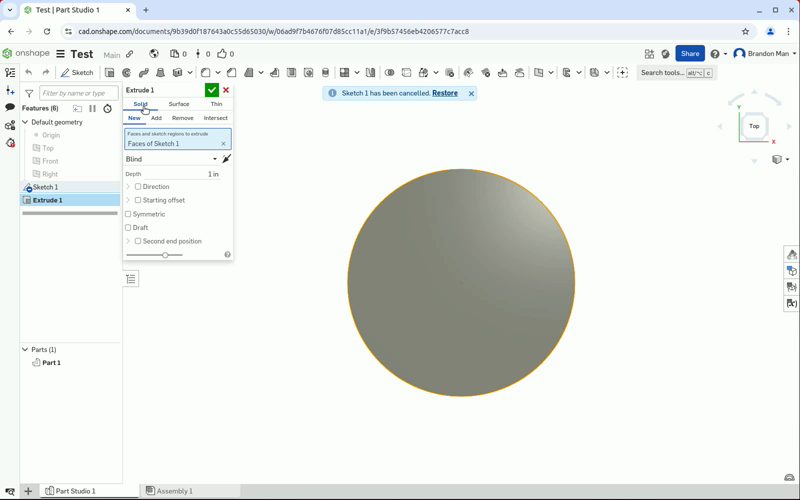
click(143, 106)
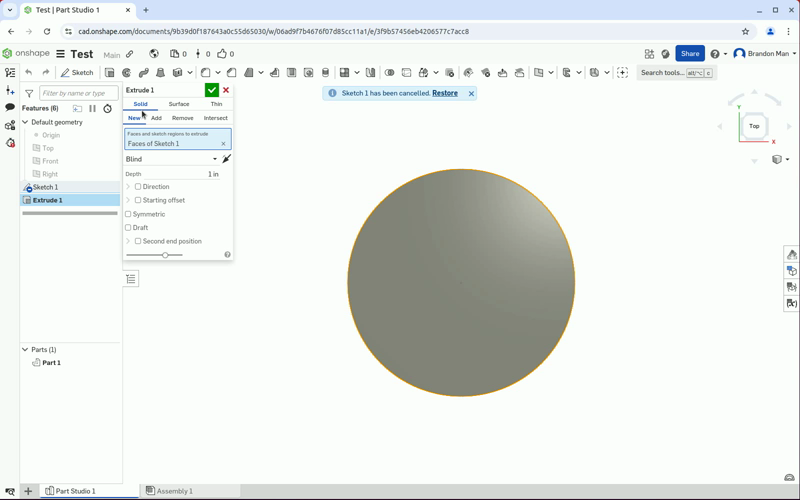
mouse_move(137, 120)
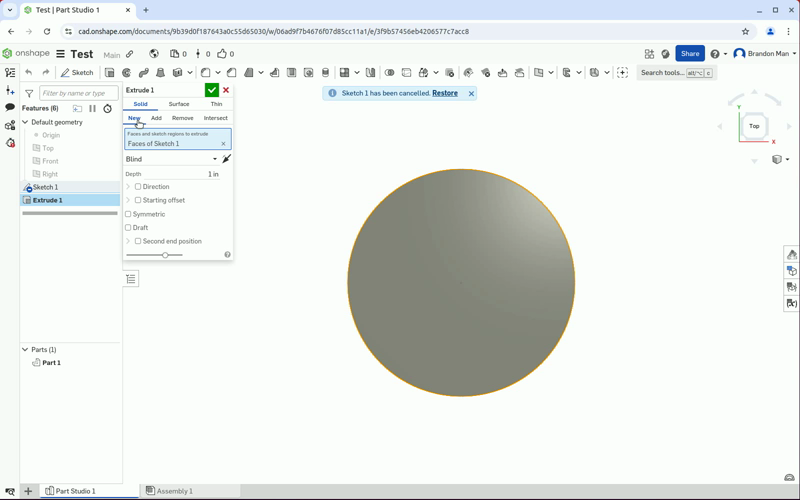
click(137, 120)
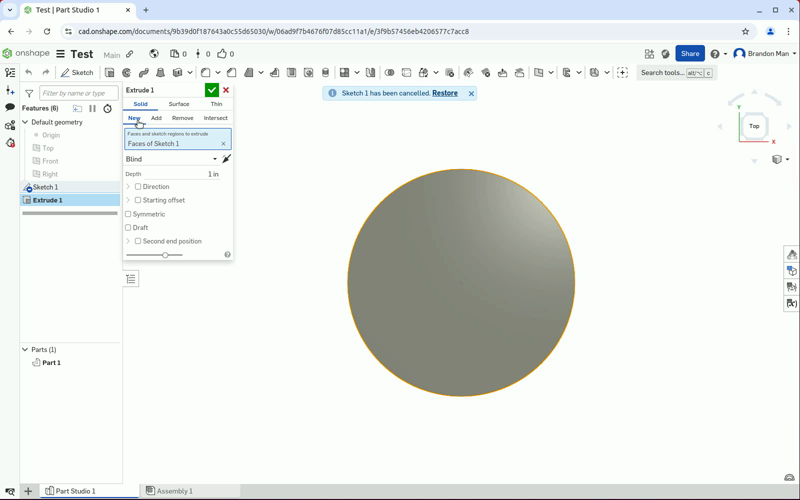
key(tab, 4)
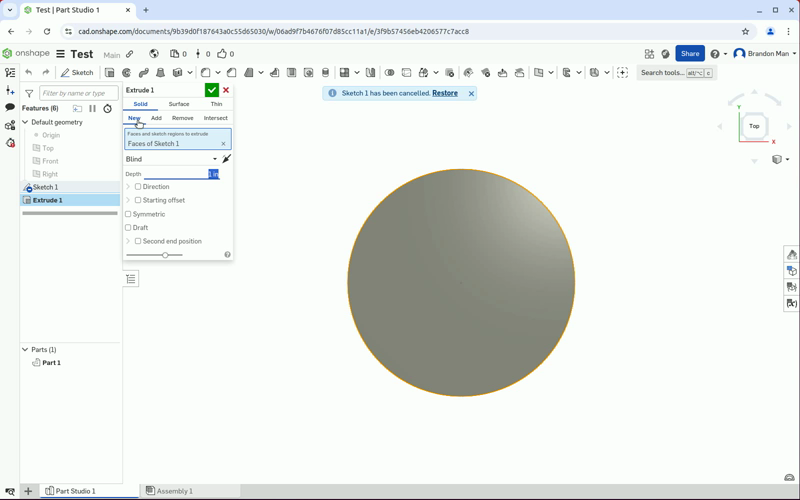
text(3.611)
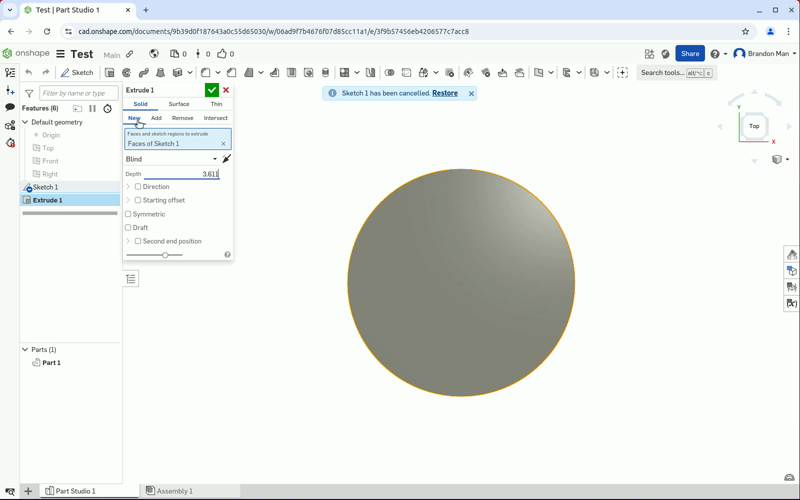
key(enter)
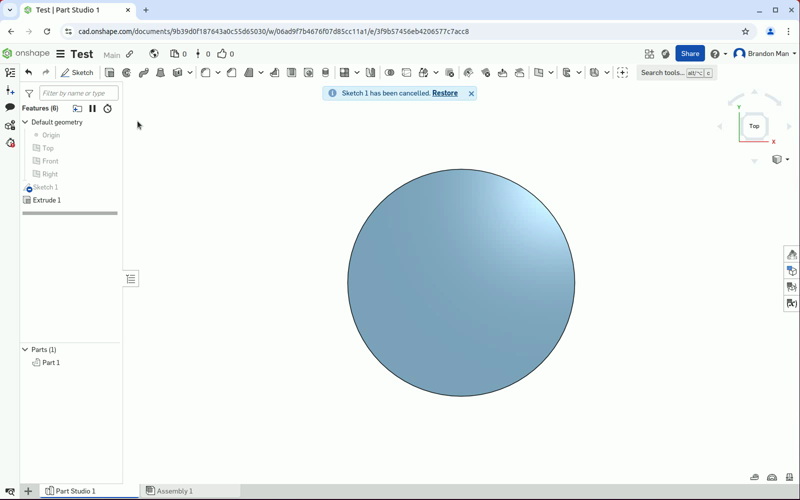
key(shift+h)
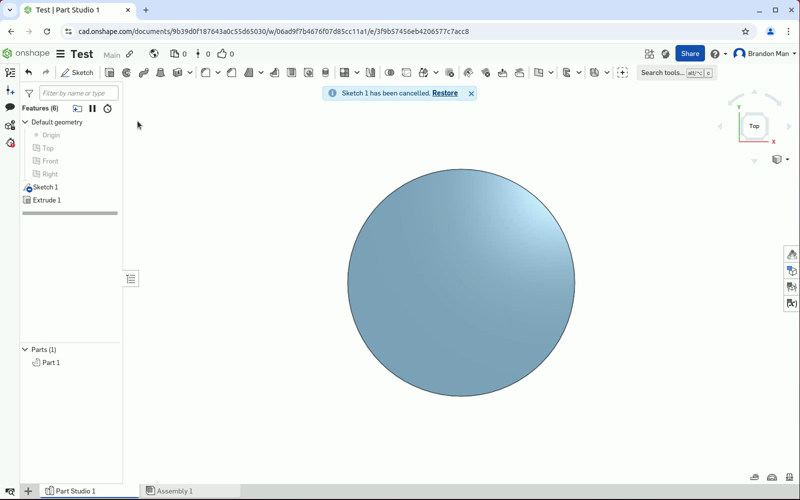
key(shift+h)
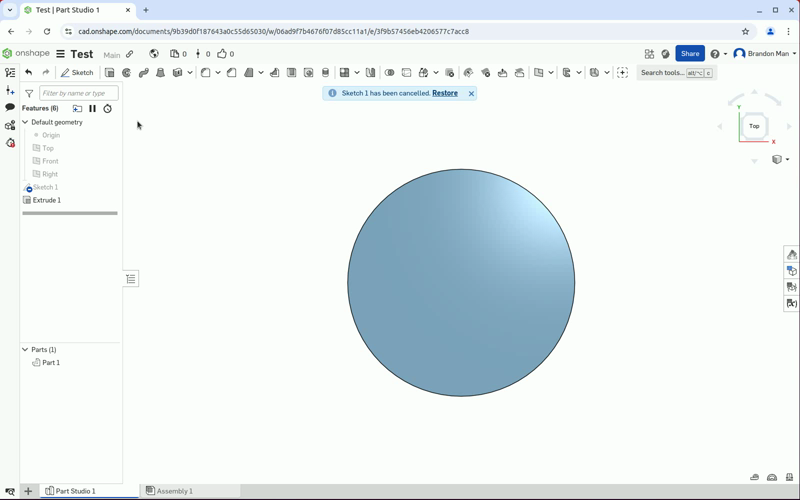
mouse_move(73, 189)
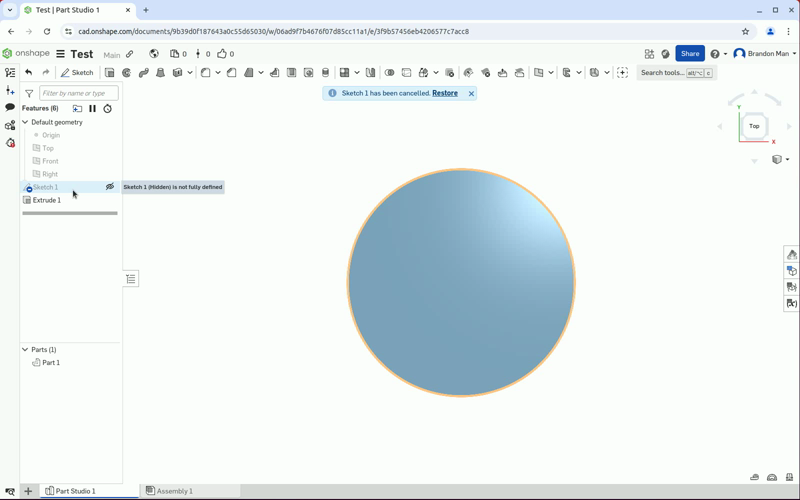
click(73, 189)
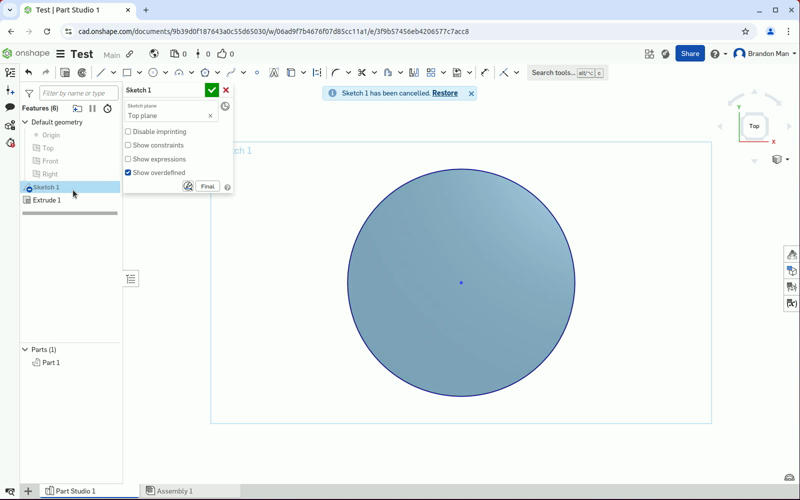
mouse_move(229, 92)
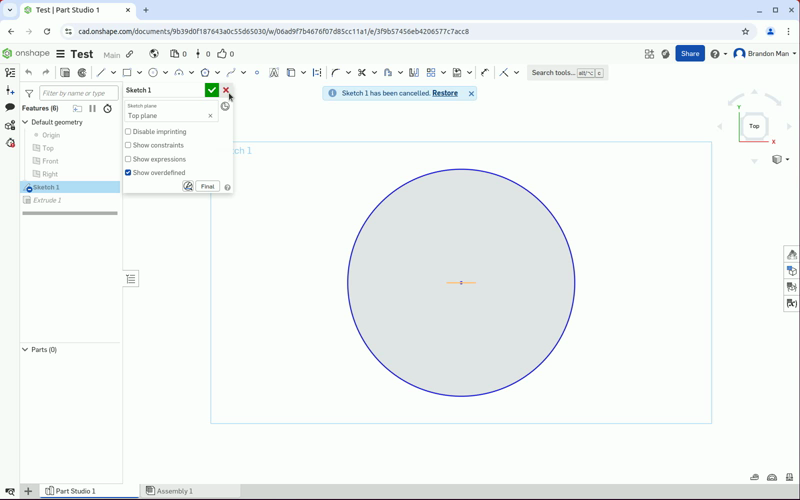
click(229, 92)
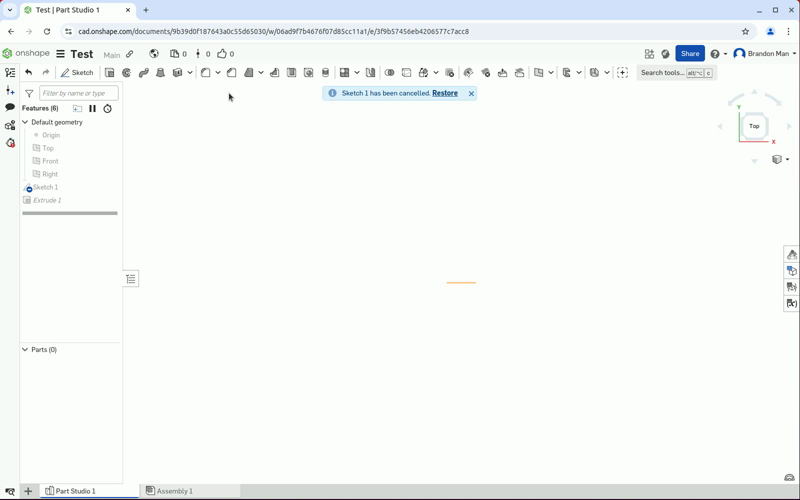
mouse_move(541, 75)
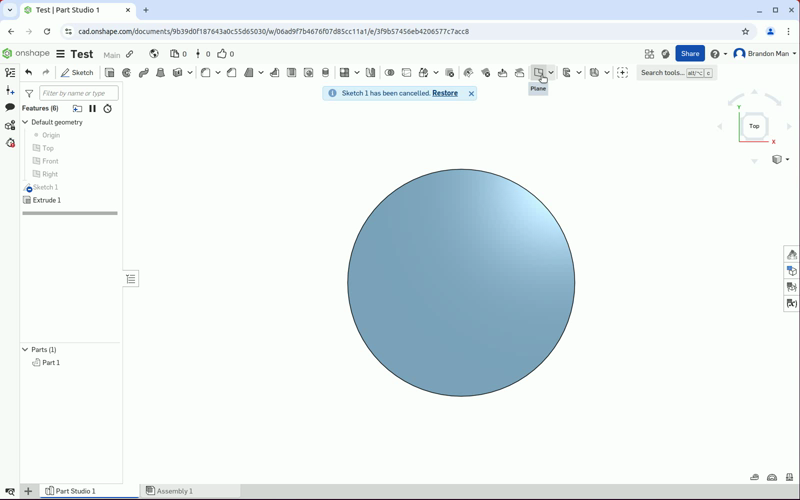
click(541, 75)
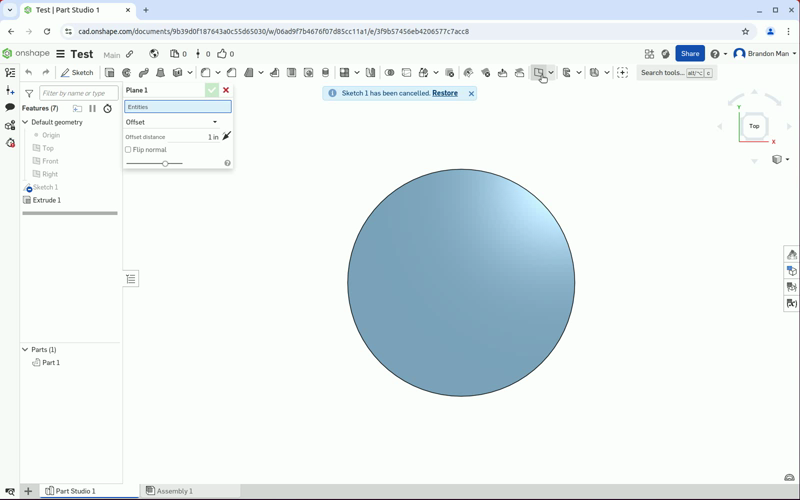
mouse_move(73, 150)
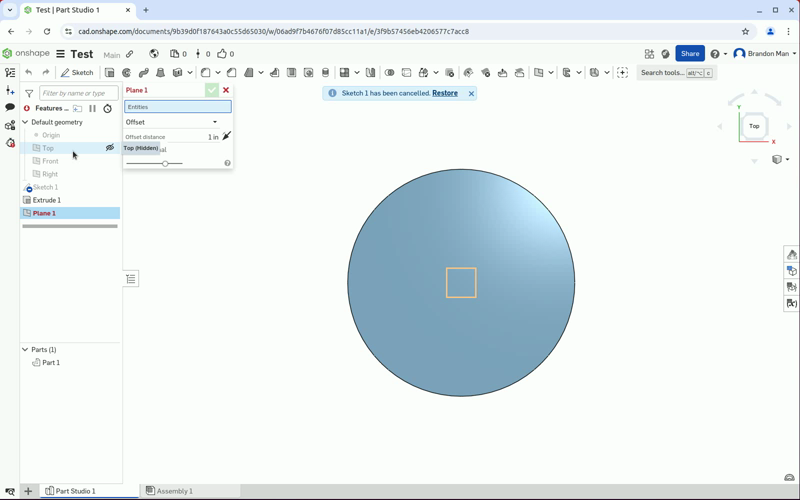
click(73, 150)
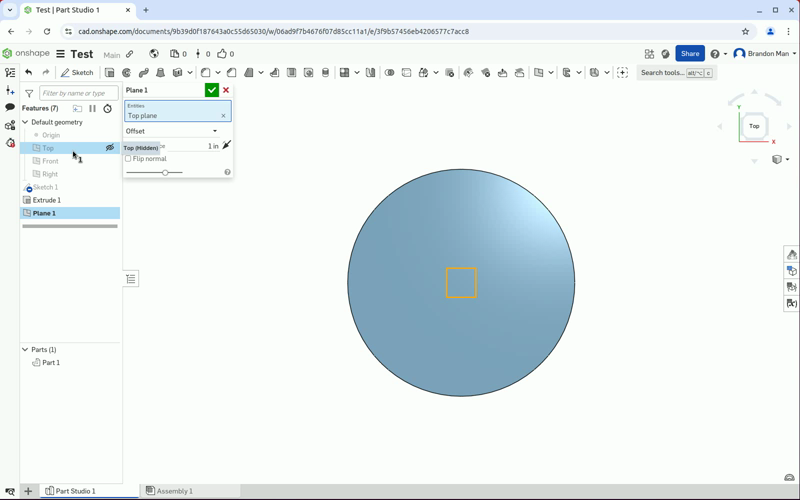
key(tab, 2)
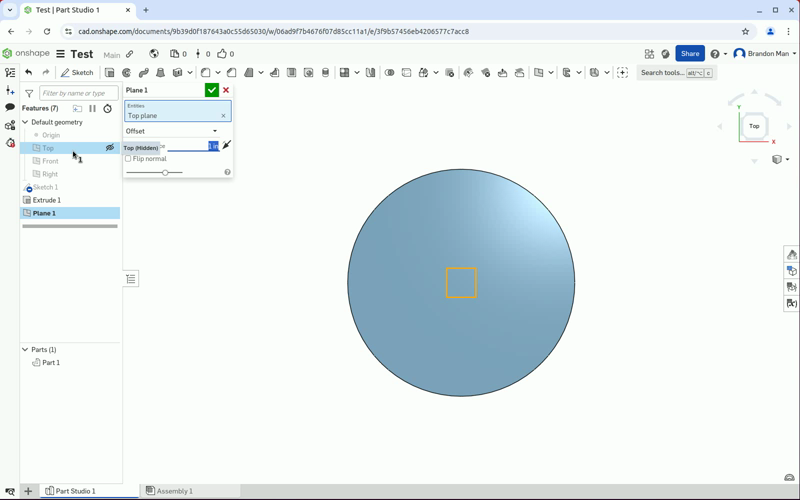
text(3.605)
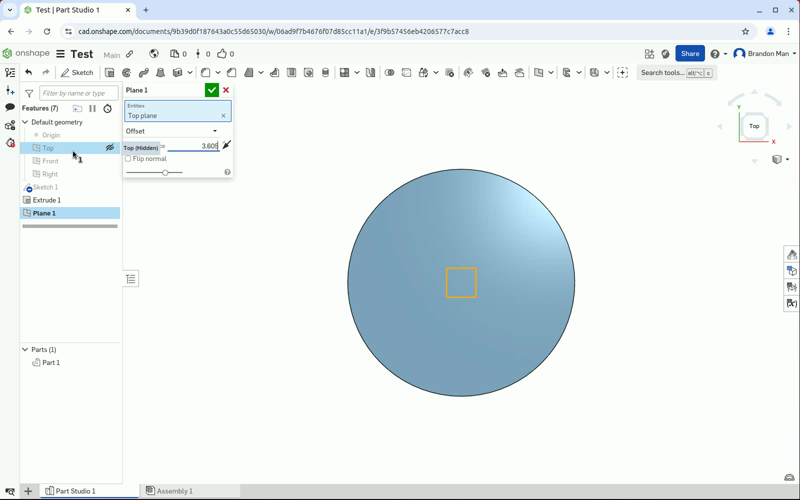
key(enter, 2)
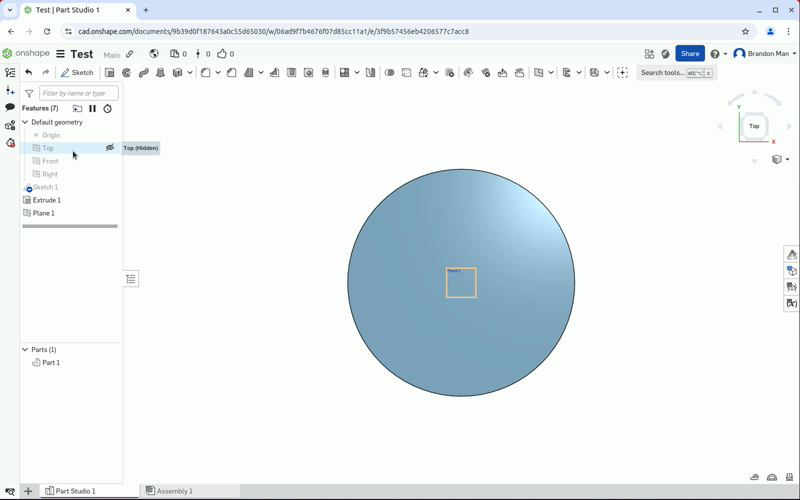
key(shift+s)
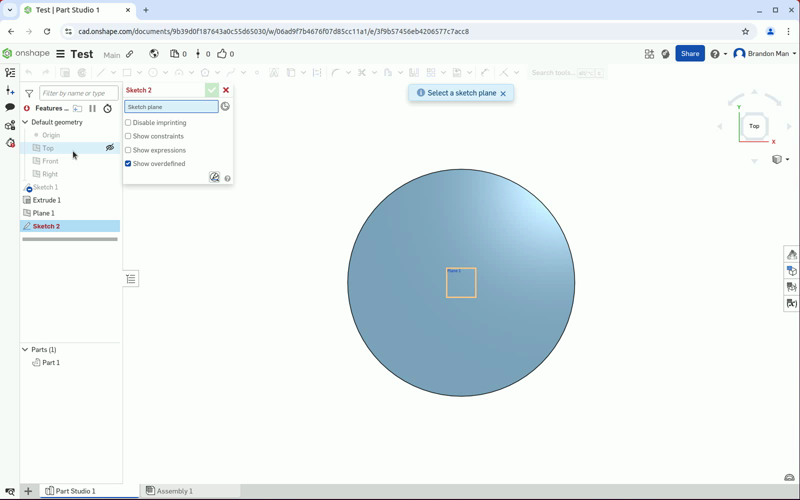
mouse_move(73, 215)
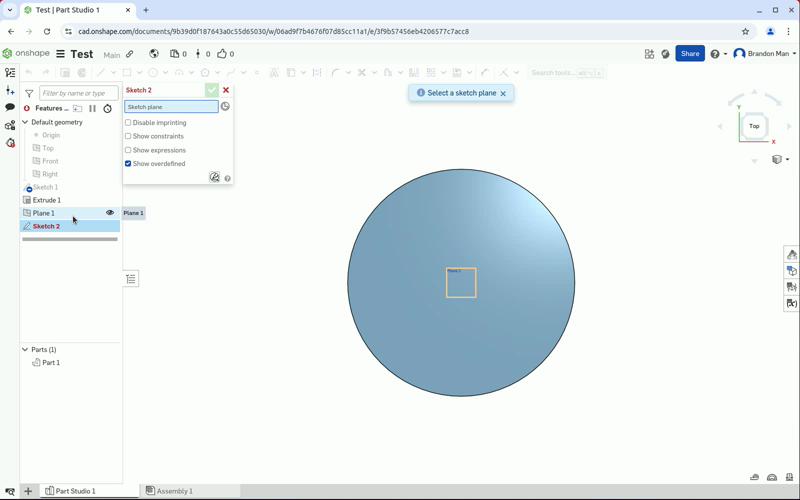
click(73, 215)
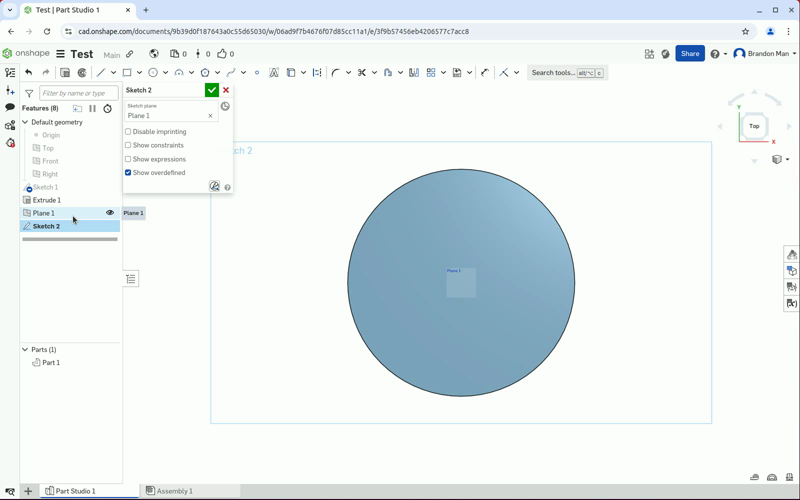
mouse_move(73, 352)
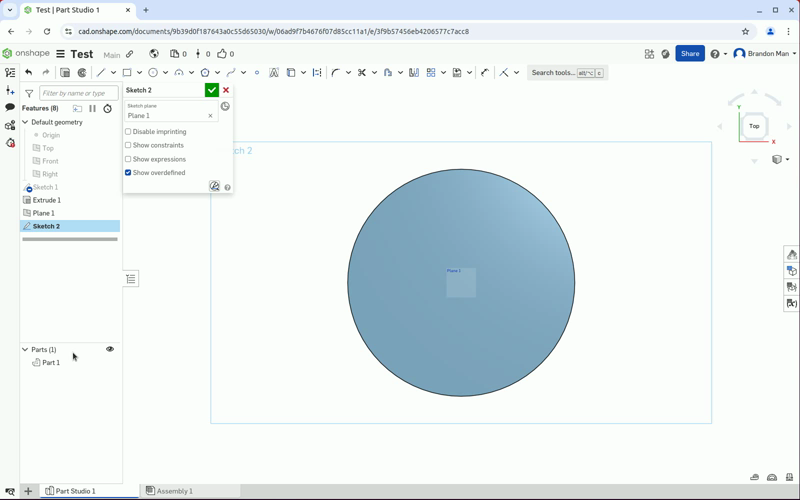
key(y)
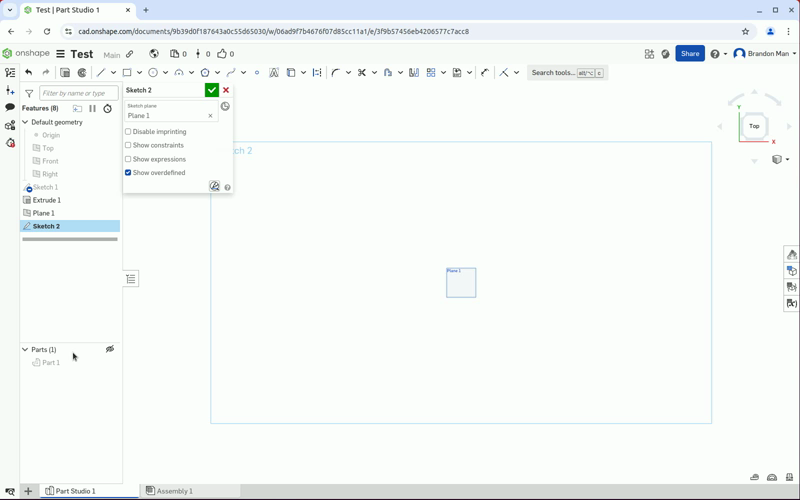
key(c)
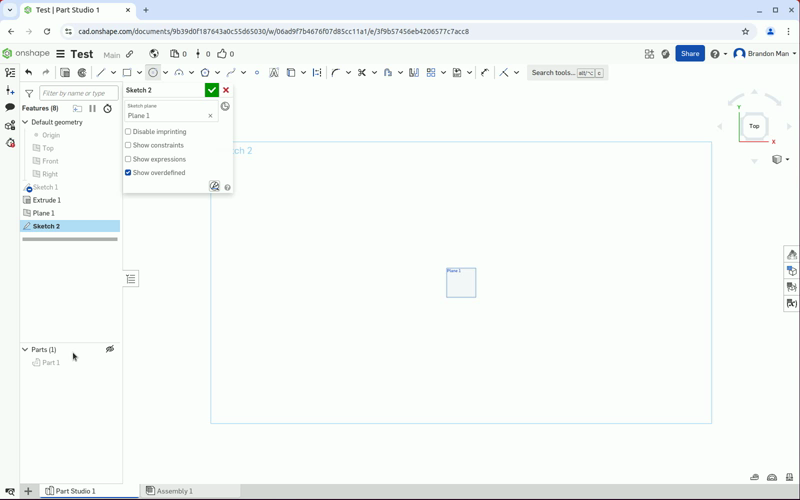
key_down(shift)
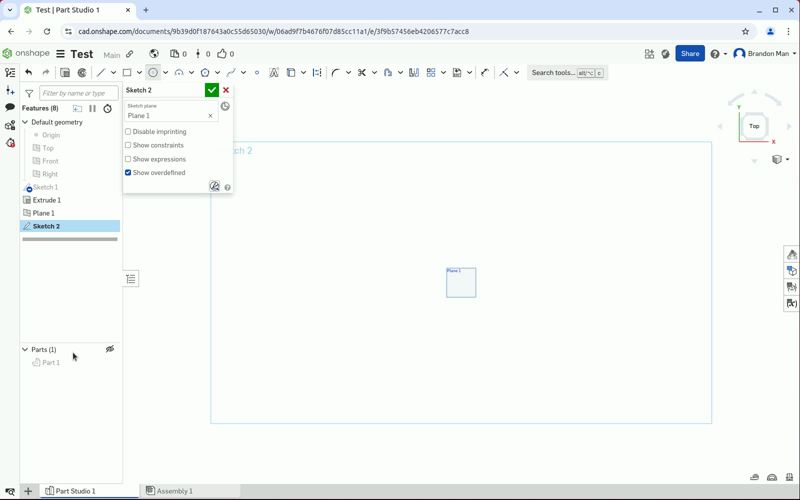
mouse_move(460, 282)
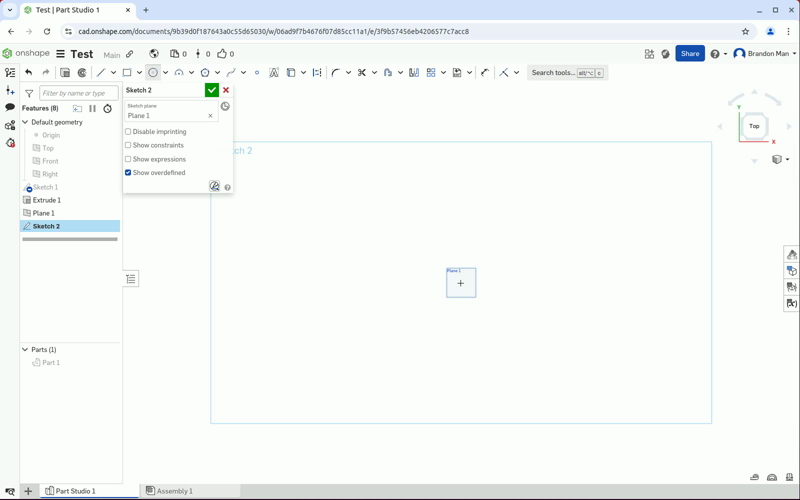
click(460, 282)
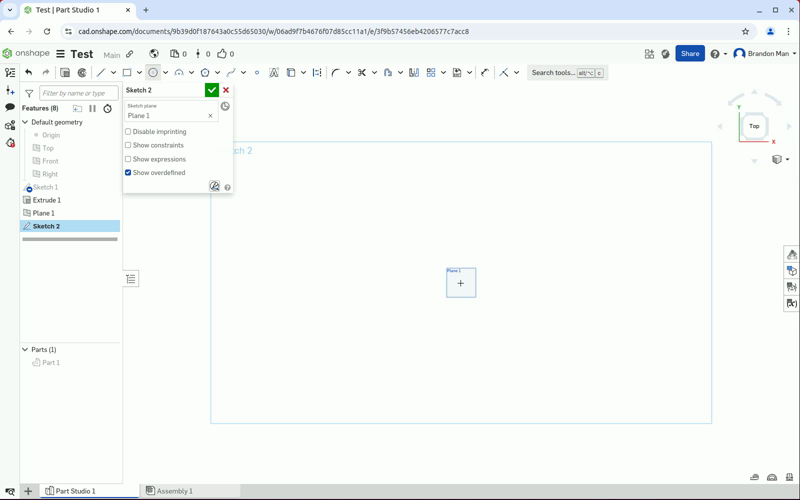
key_up(shift)
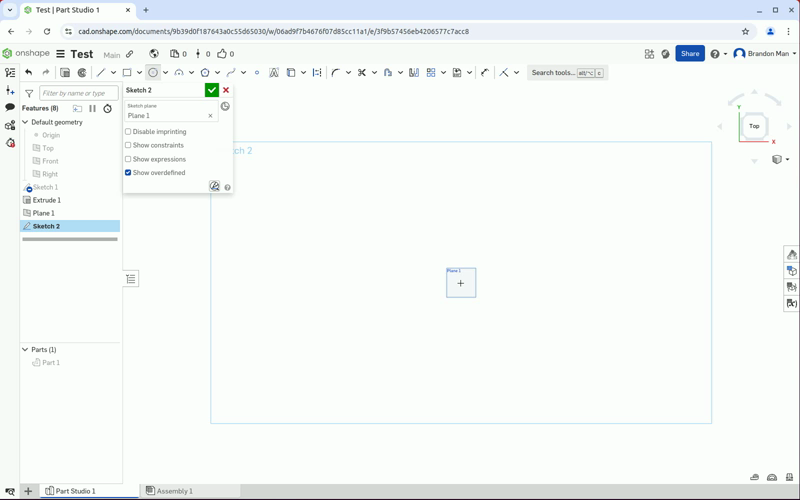
mouse_move(505, 282)
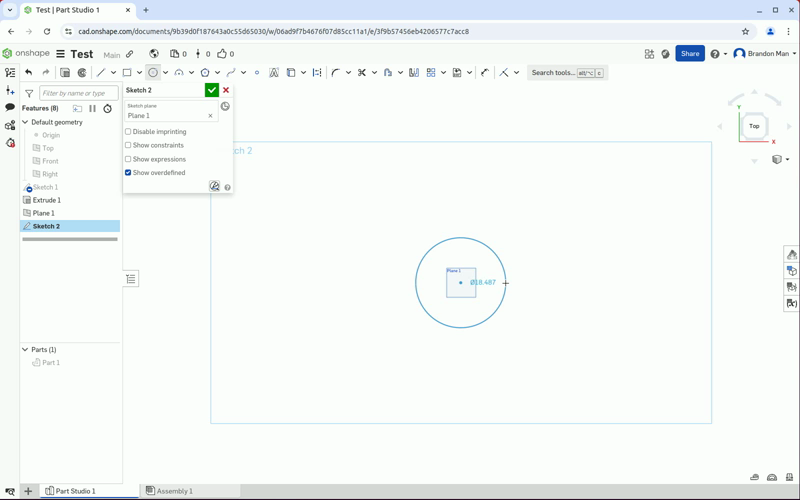
click(505, 282)
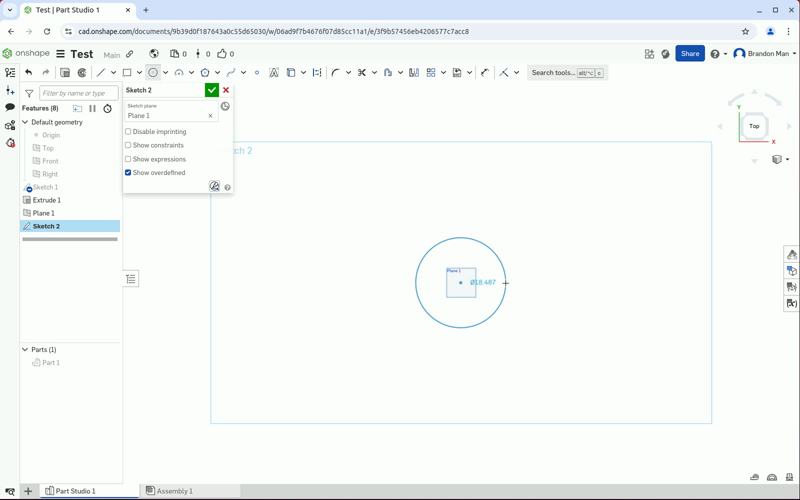
key(esc)
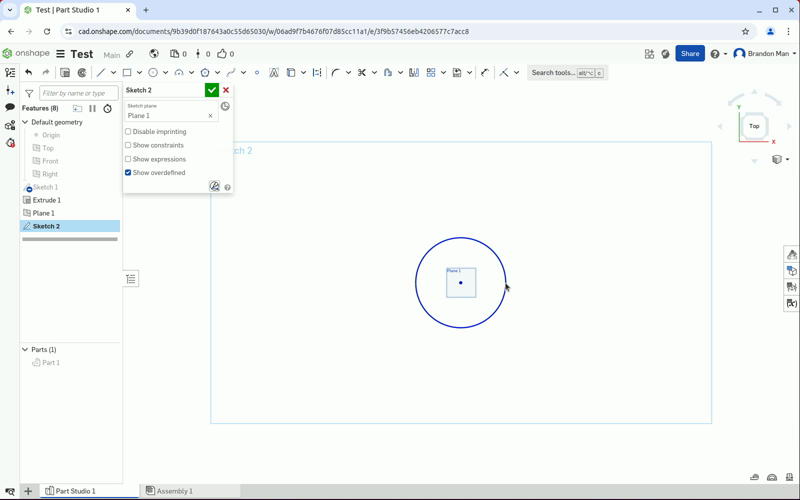
mouse_move(499, 291)
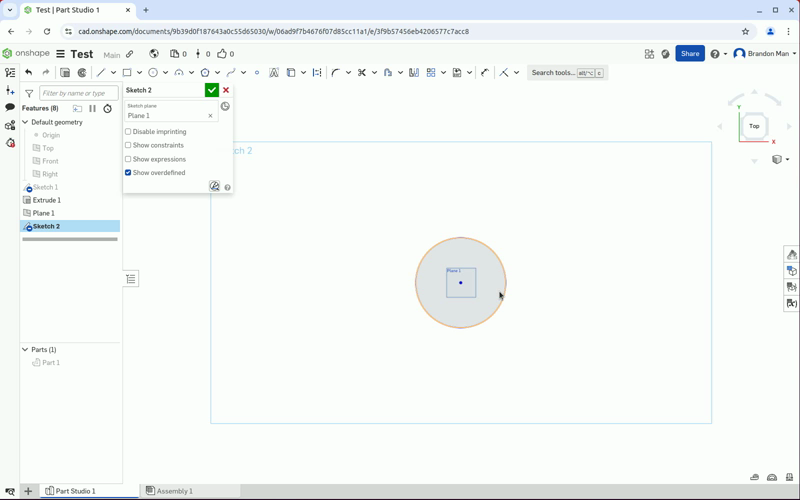
click(499, 291)
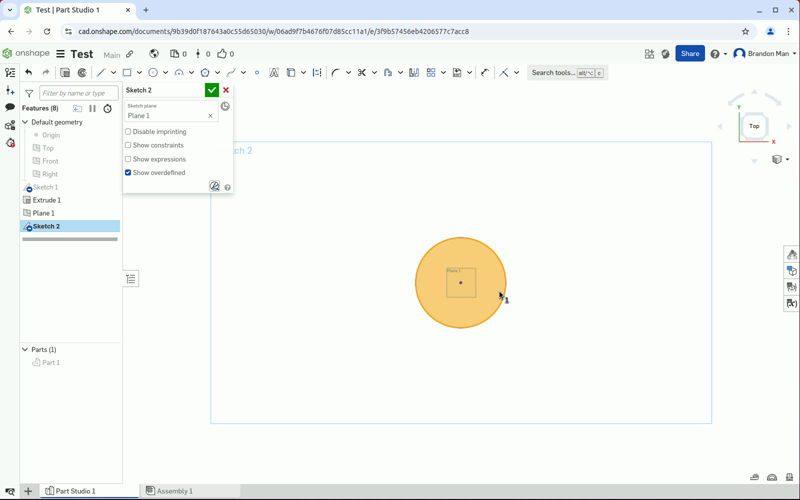
mouse_move(73, 352)
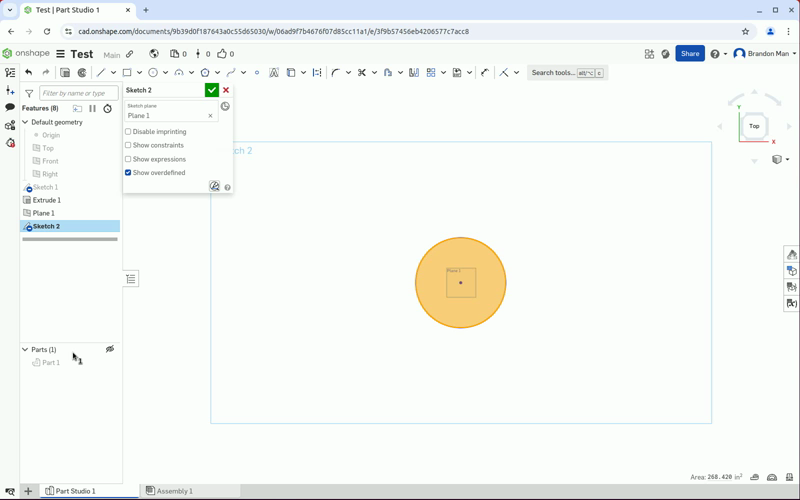
key(shift+y)
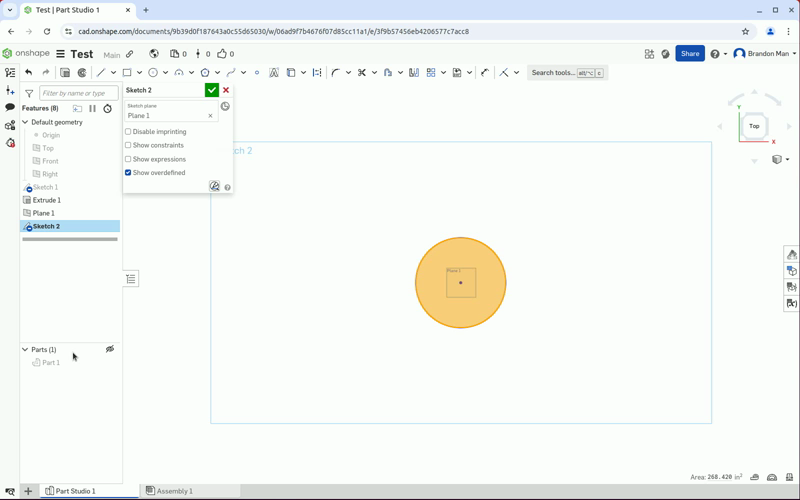
key(shift+e)
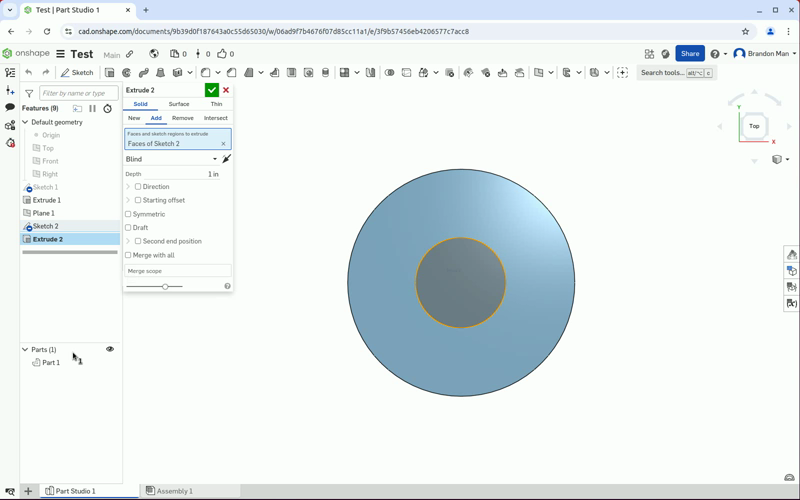
mouse_move(143, 106)
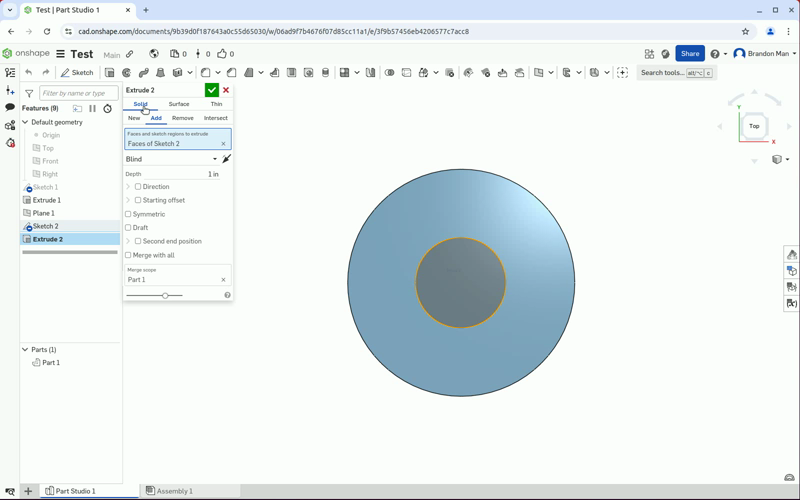
click(143, 106)
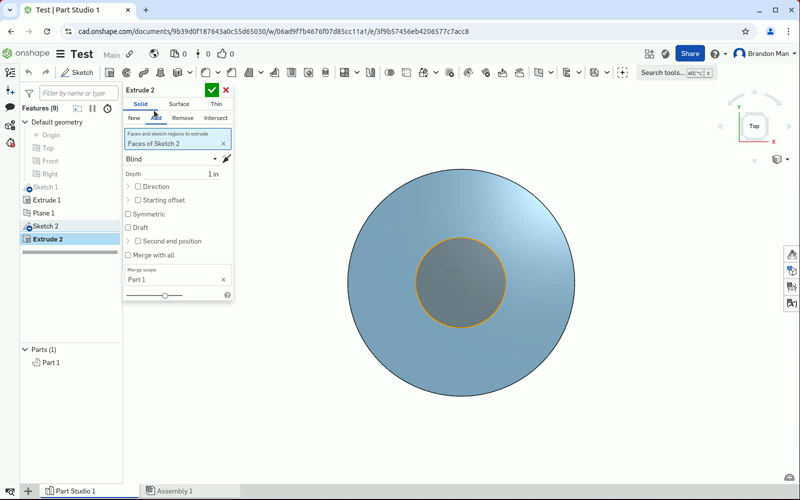
mouse_move(186, 120)
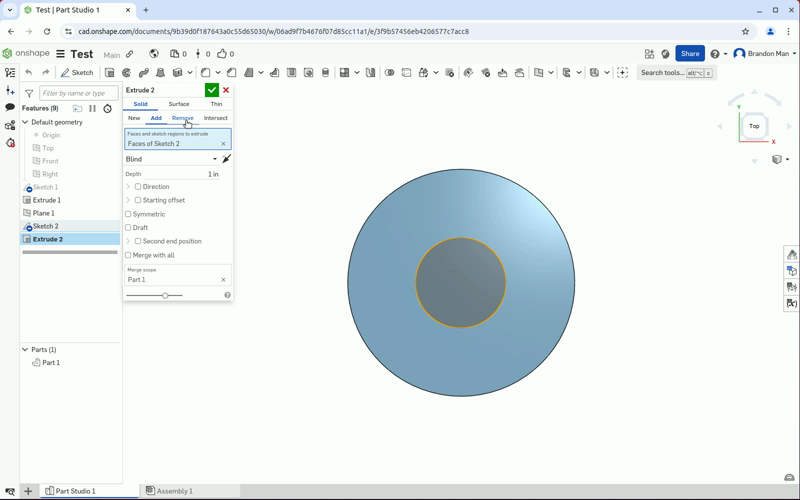
click(186, 120)
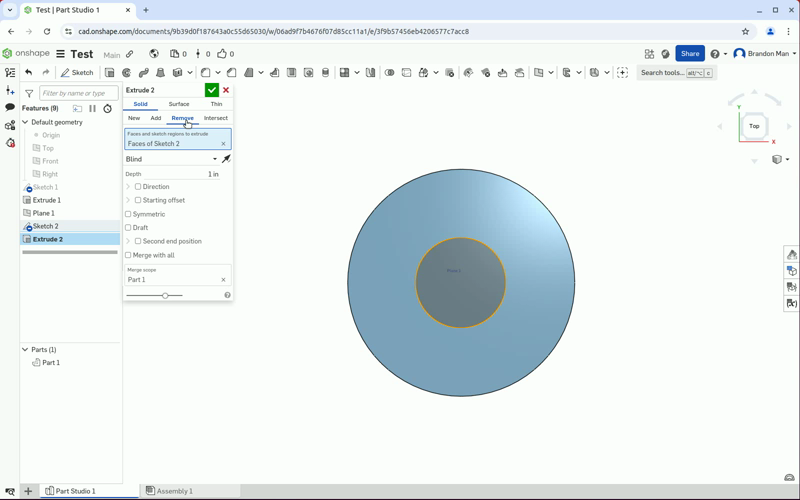
key(tab, 4)
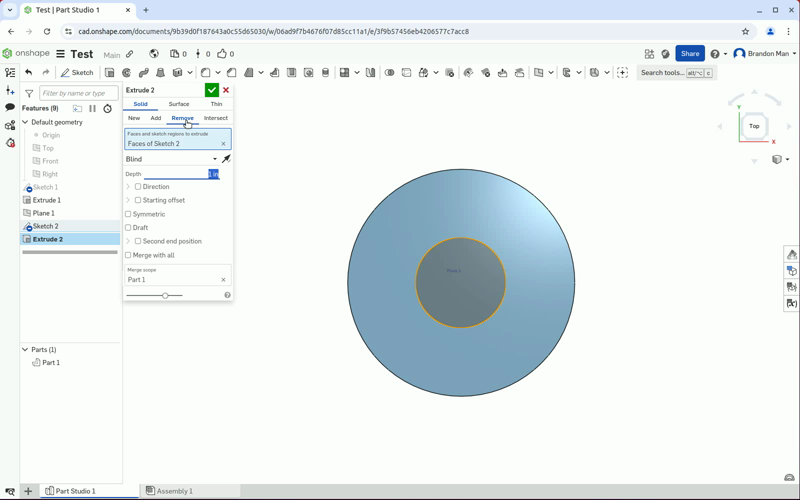
text(3.611)
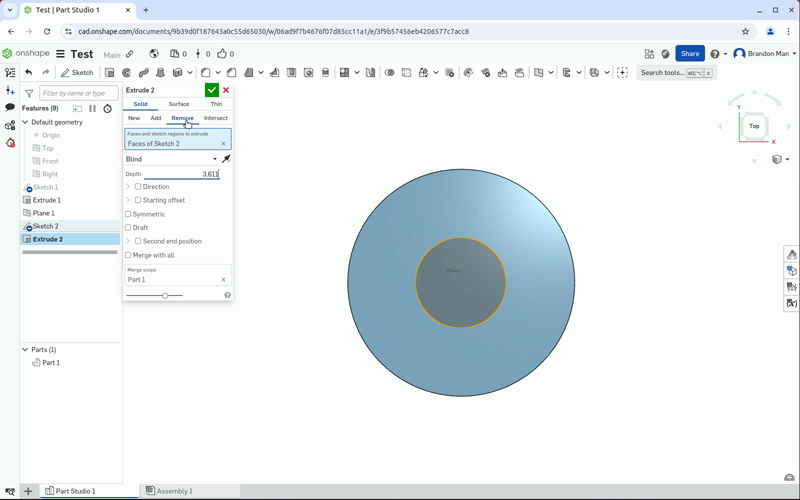
key(tab, 6)
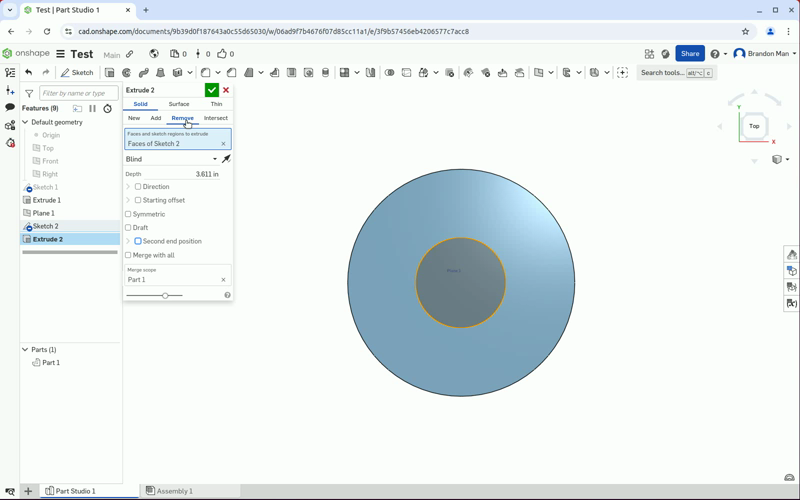
key(space)
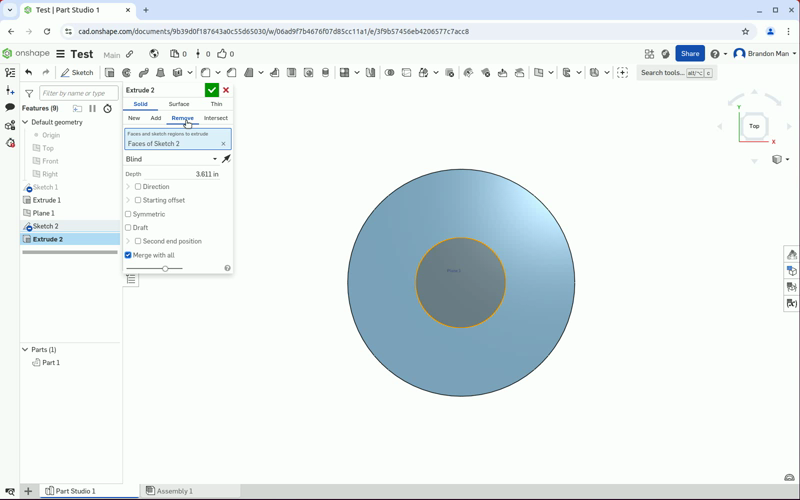
key(enter)
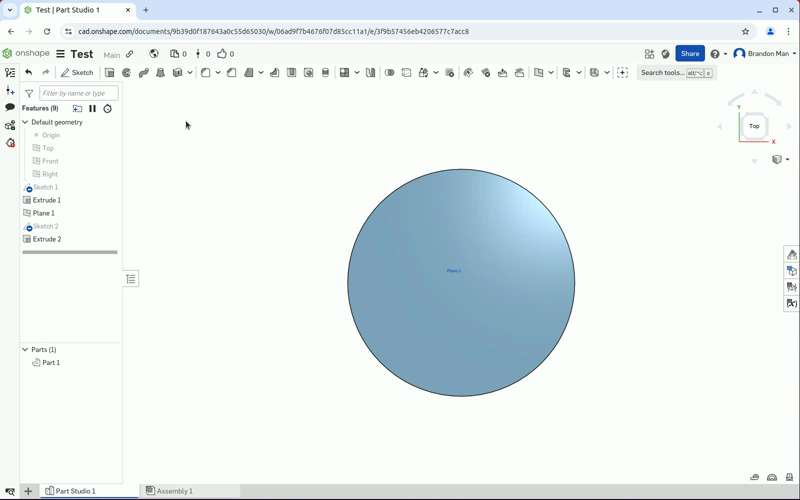
key(shift+h)
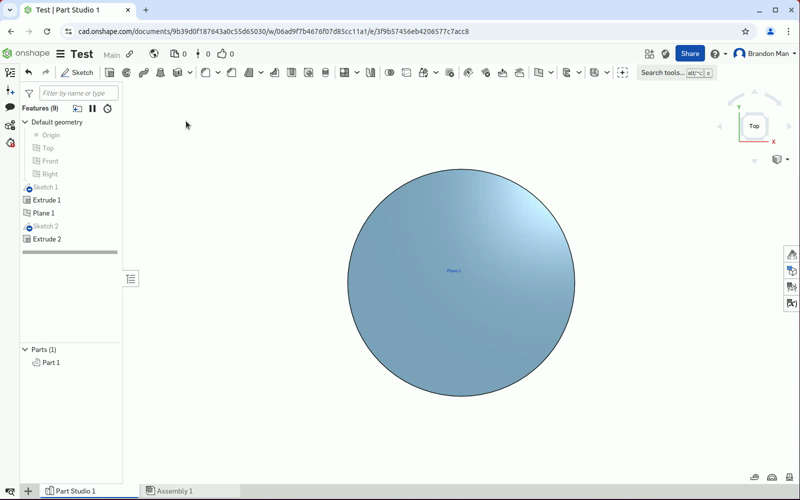
key(shift+h)
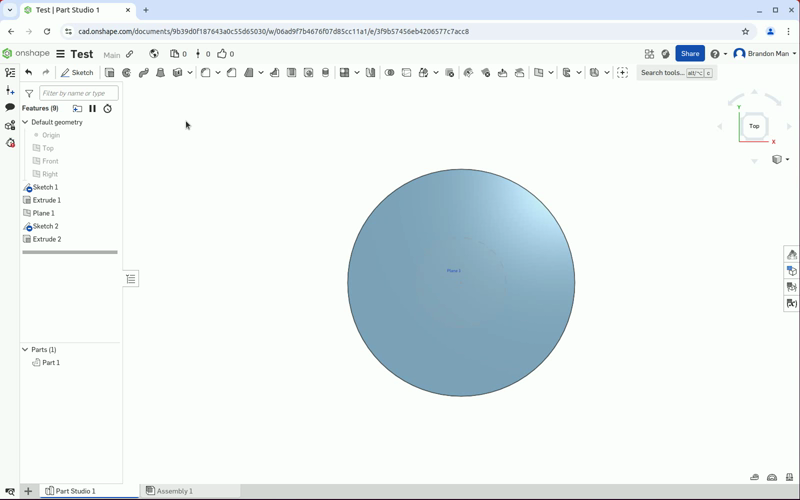
key(shift+7)
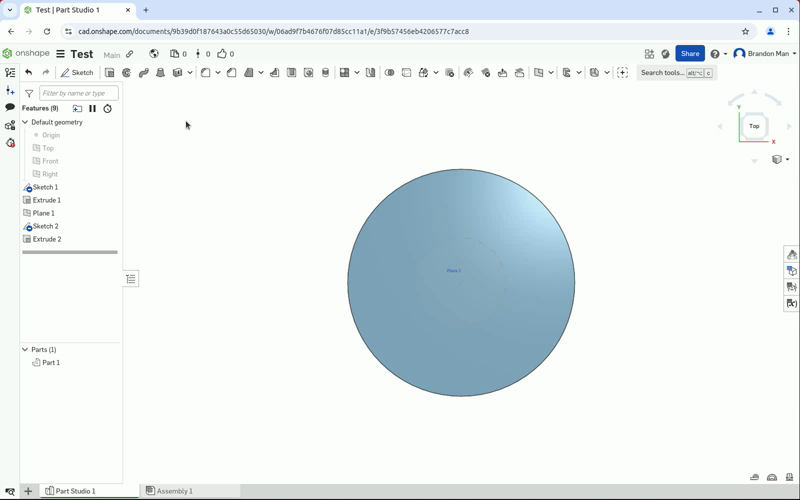
key(up, 3)
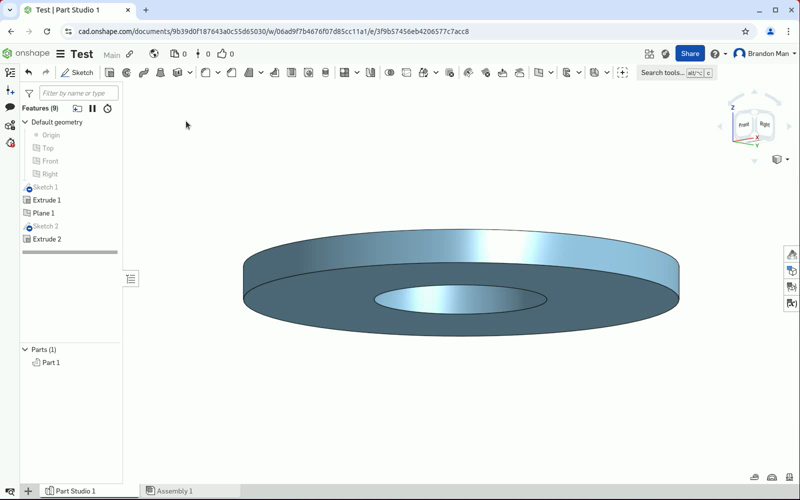
key(left, 3)
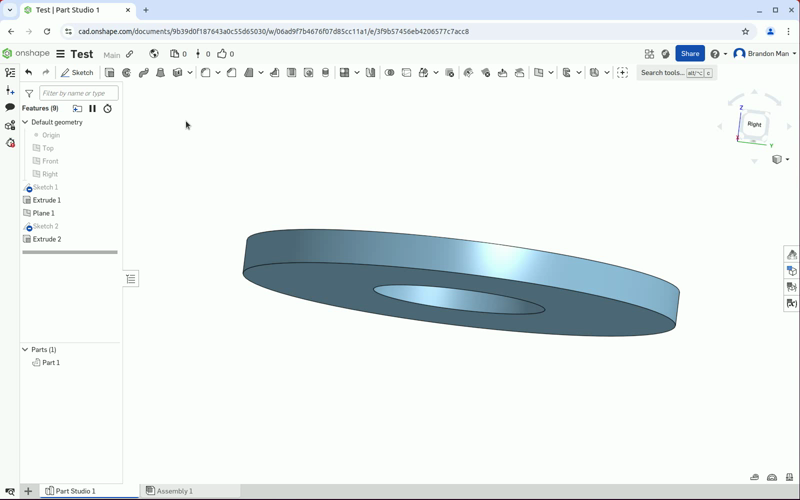
key(right, 3)
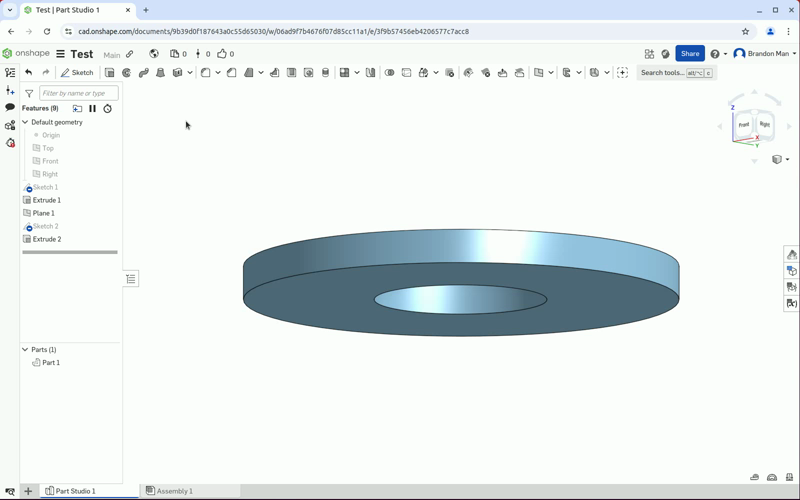
key(down, 3)
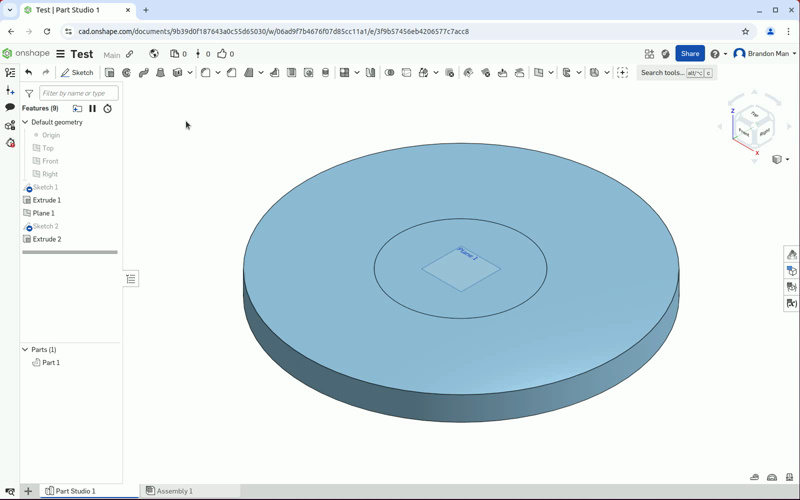
mouse_move(73, 189)
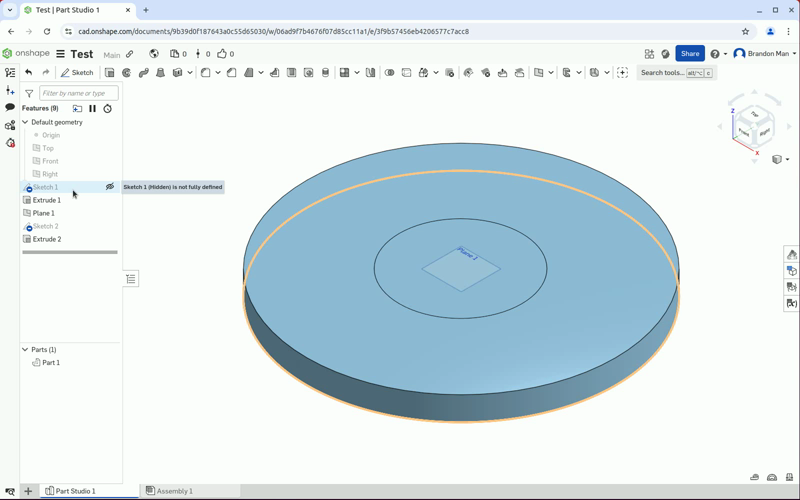
click(73, 189)